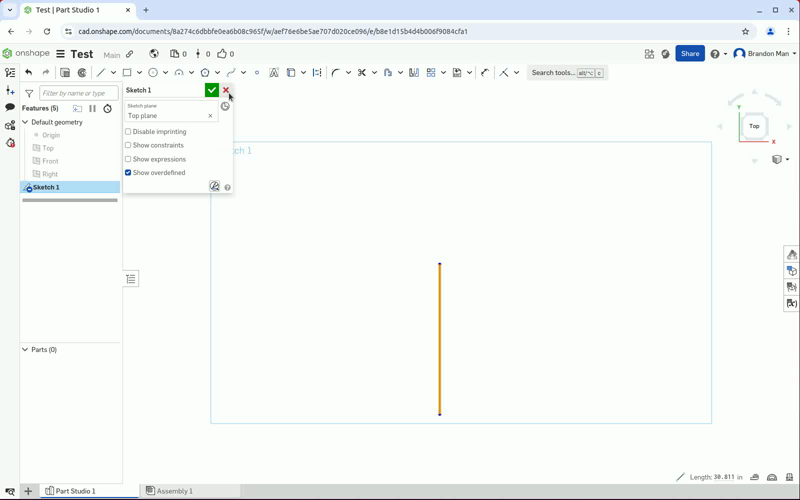
key(shift+h)
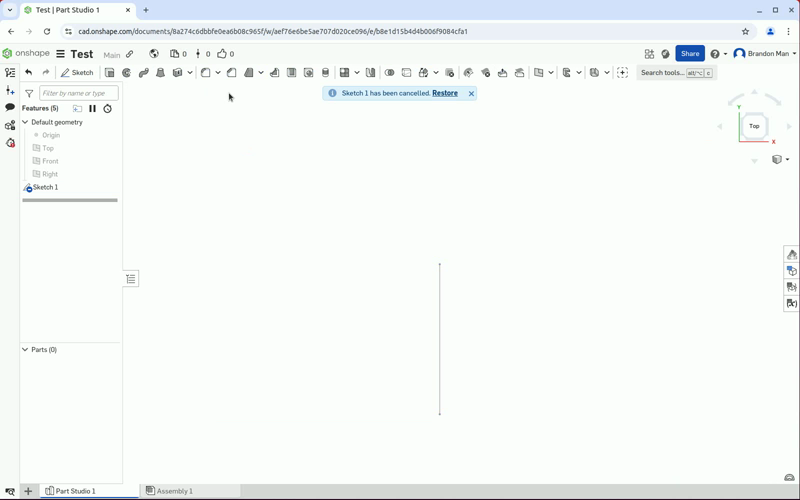
key(shift+s)
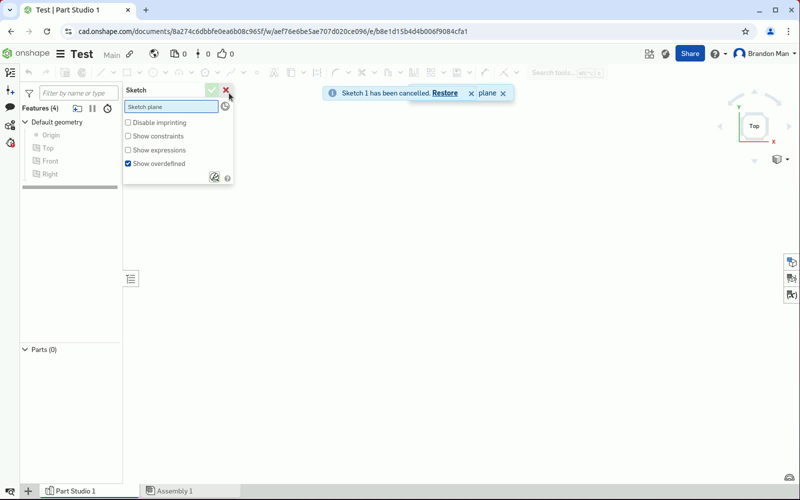
mouse_move(73, 150)
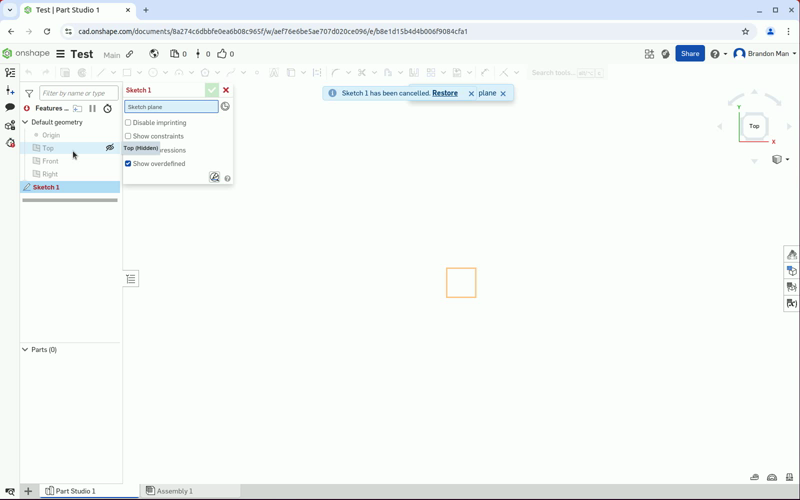
click(73, 150)
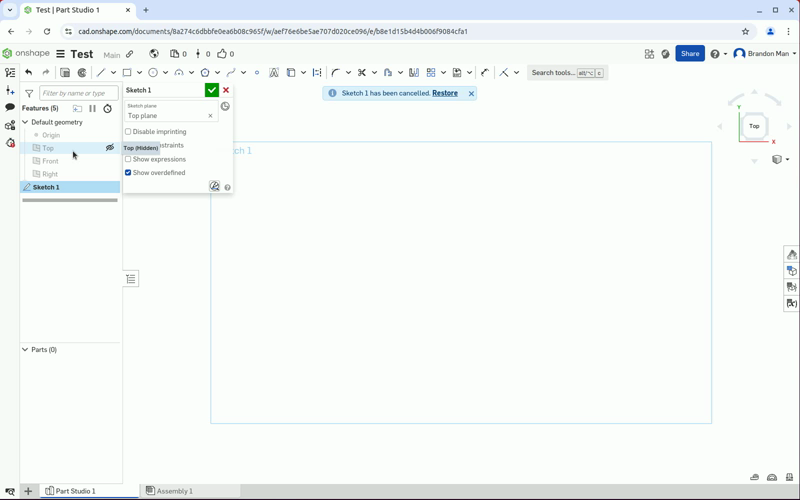
mouse_move(73, 352)
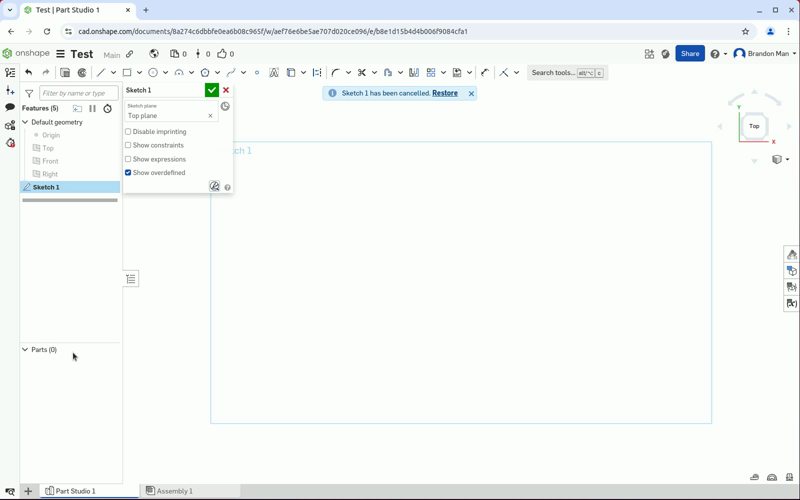
key(y)
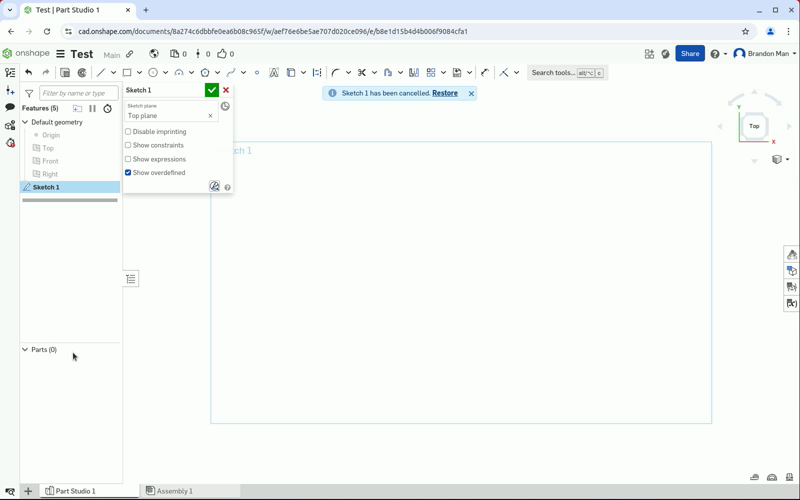
key(c)
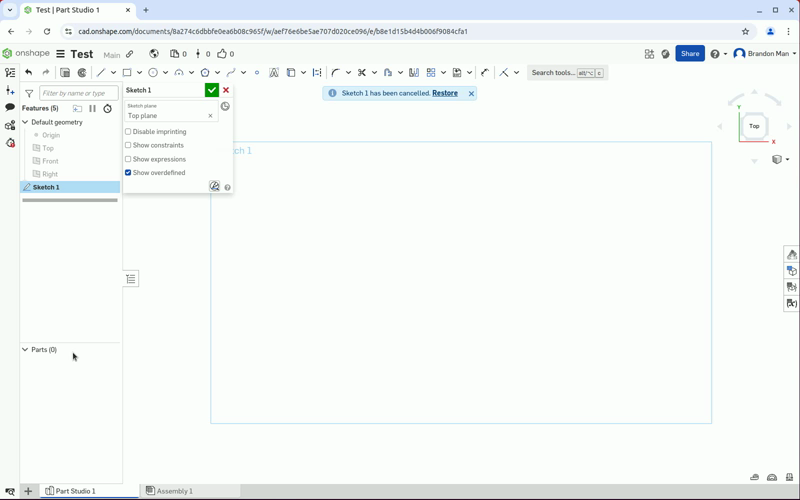
key_down(shift)
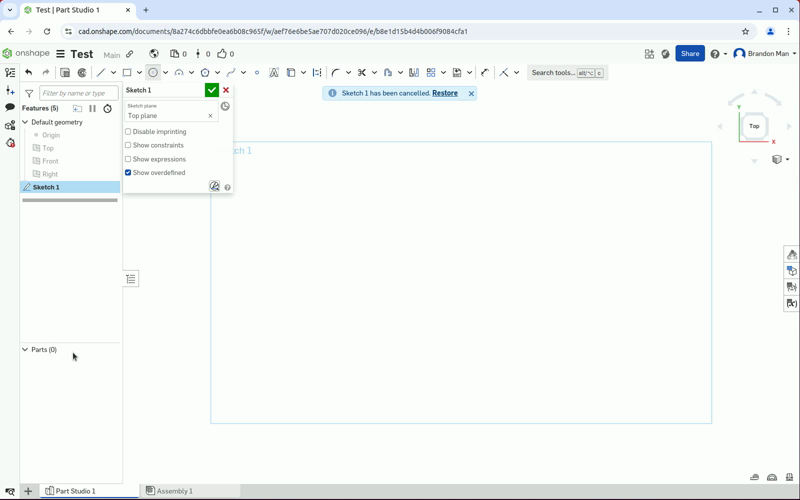
mouse_move(461, 282)
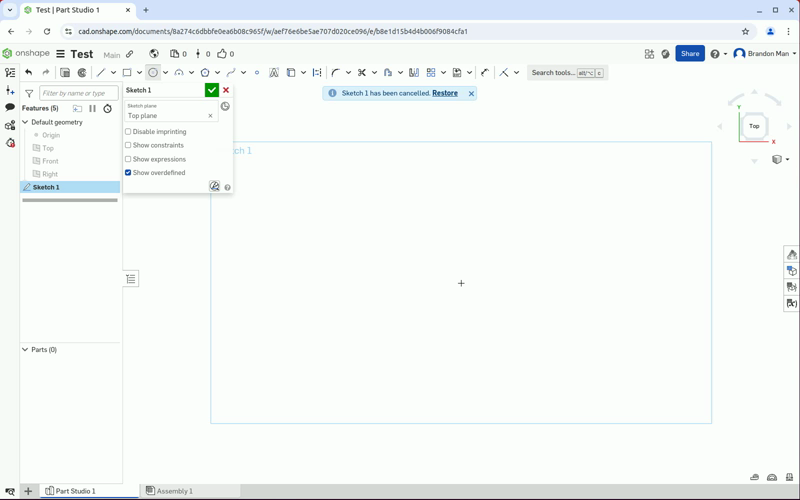
click(461, 282)
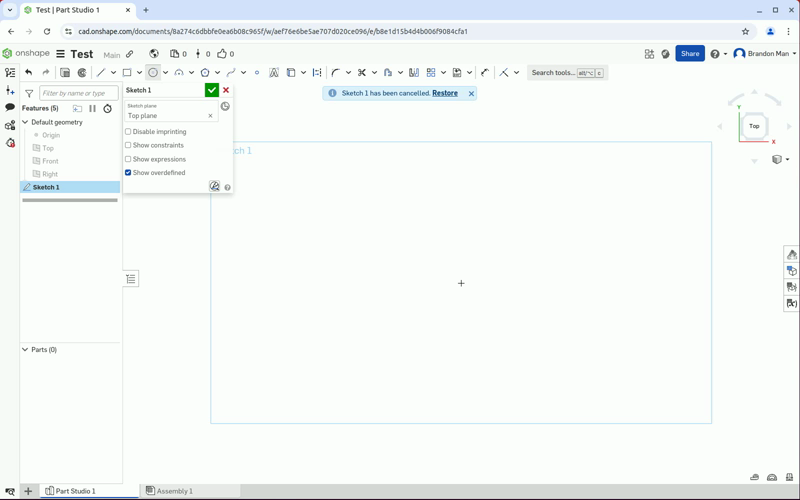
key_up(shift)
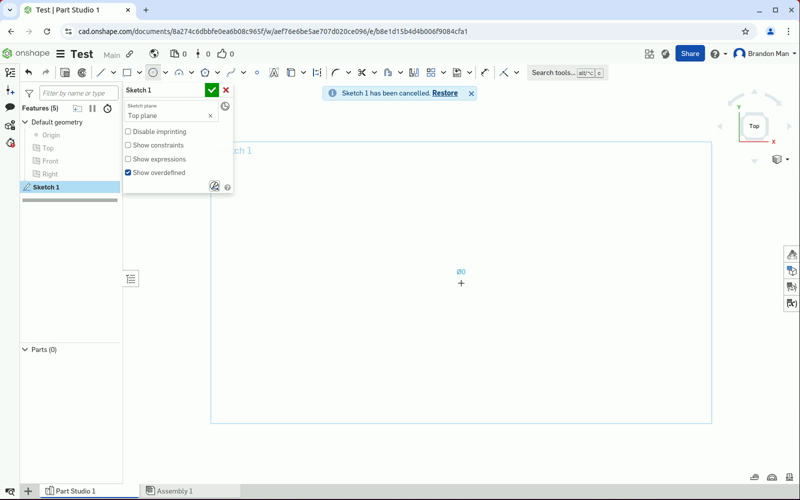
mouse_move(490, 282)
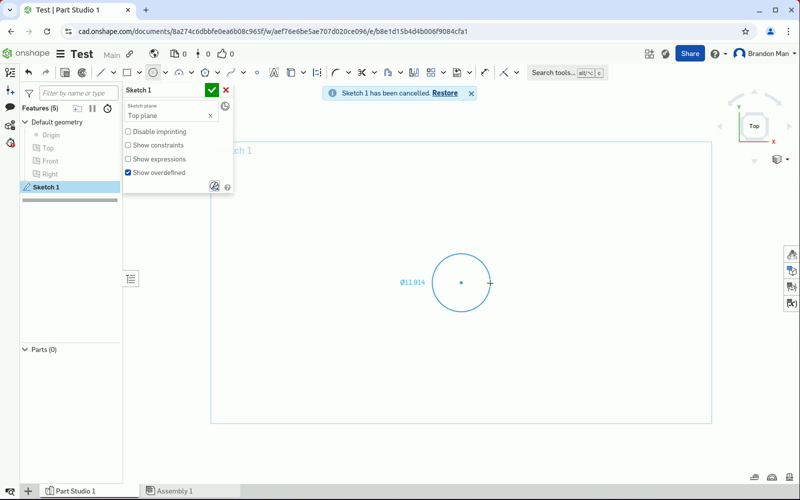
click(490, 282)
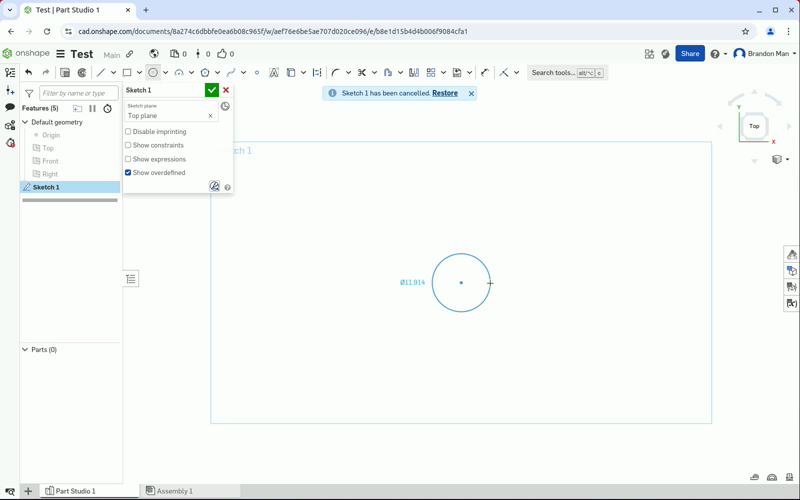
key(esc)
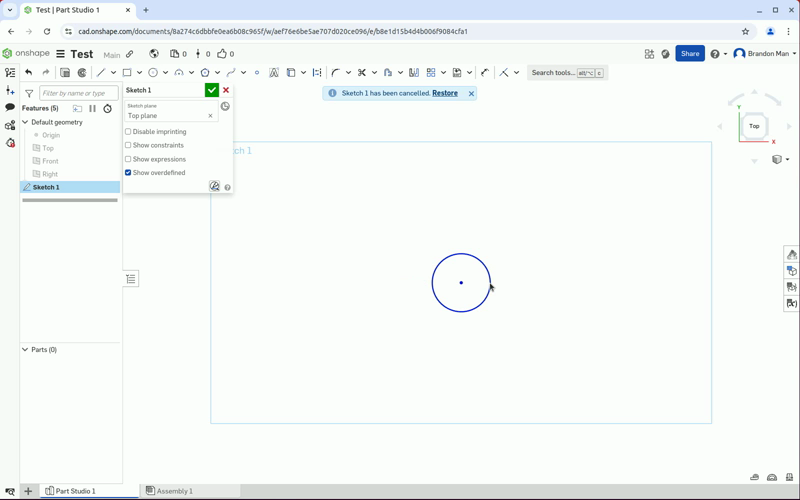
mouse_move(442, 264)
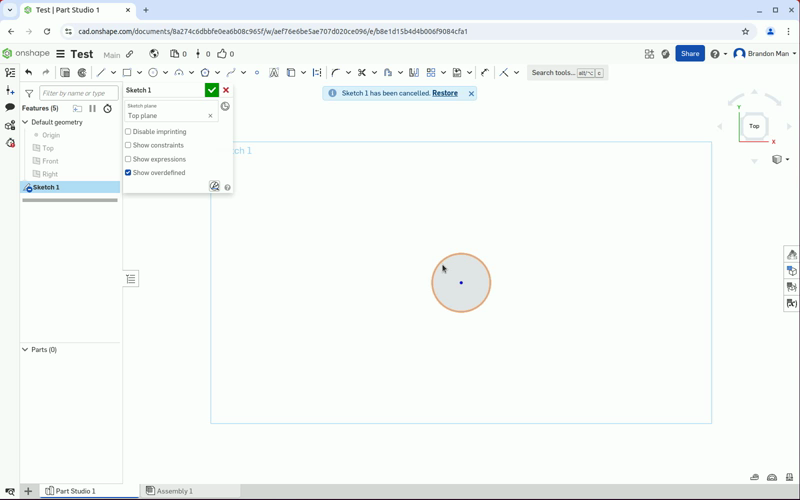
click(442, 264)
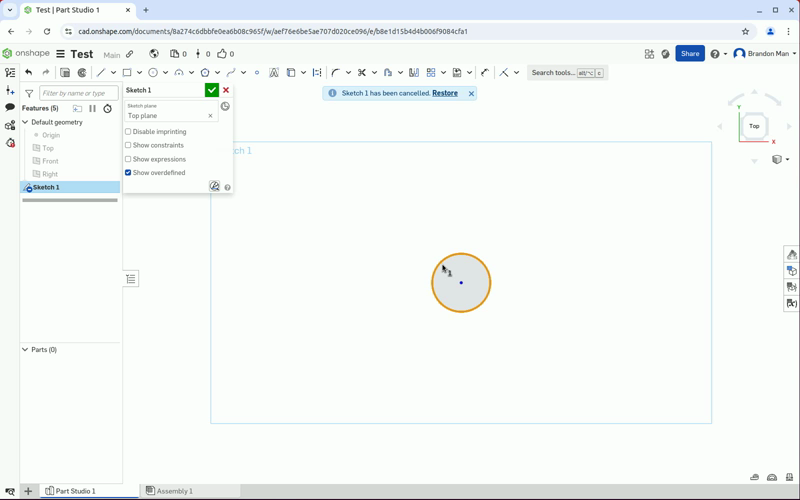
mouse_move(73, 352)
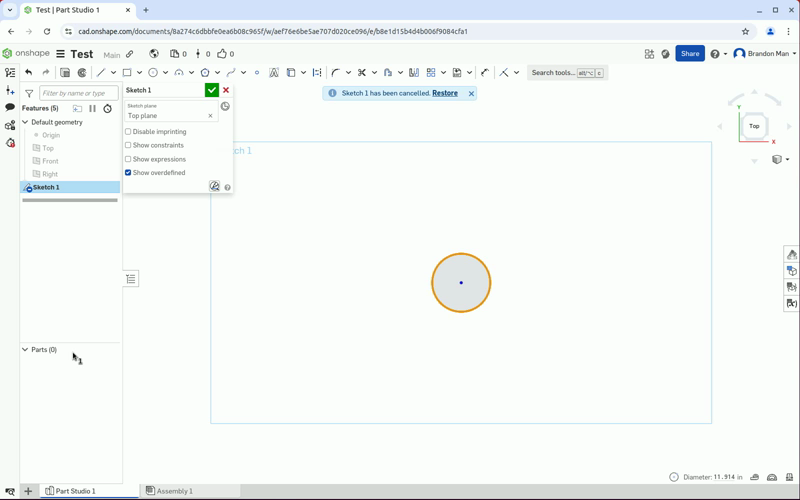
key(shift+y)
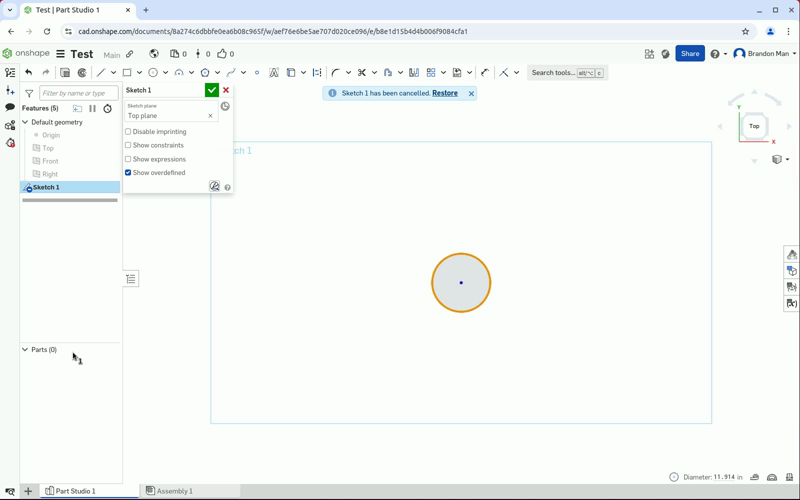
key(shift+e)
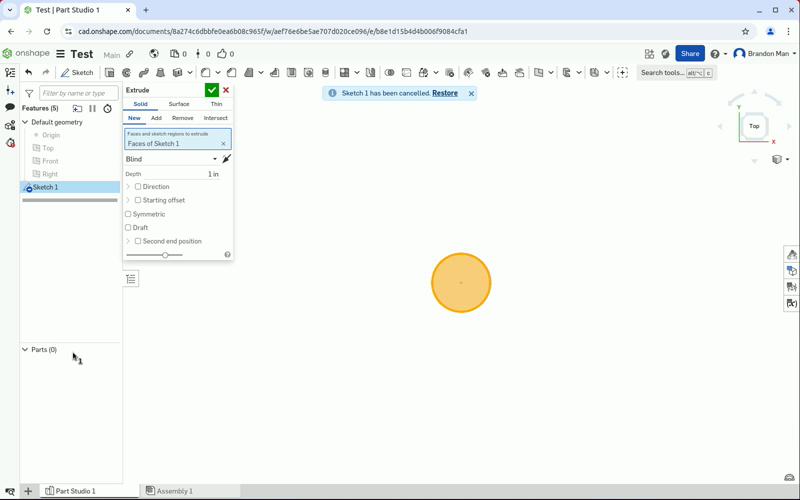
mouse_move(143, 106)
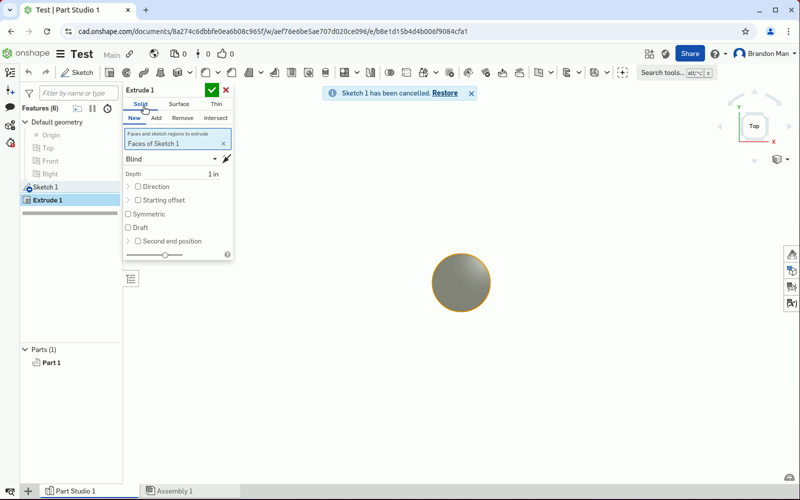
click(143, 106)
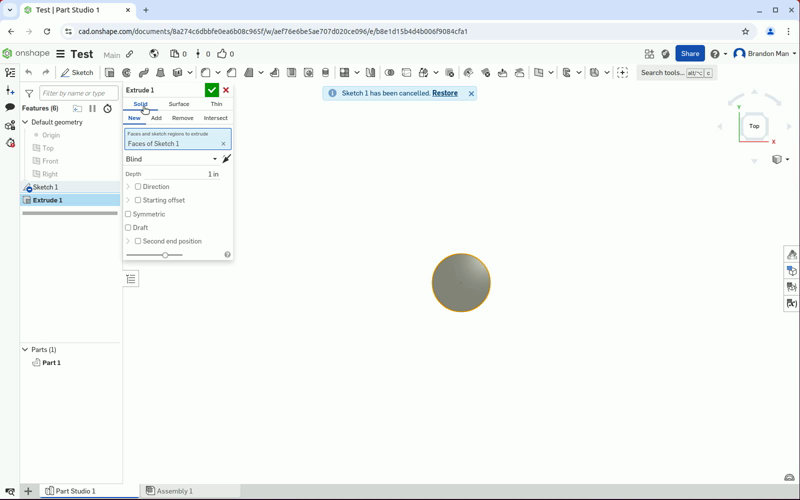
mouse_move(137, 120)
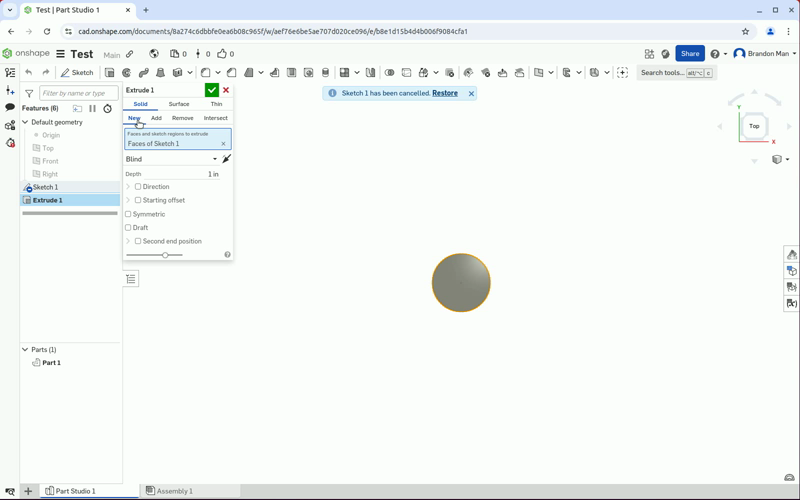
click(137, 120)
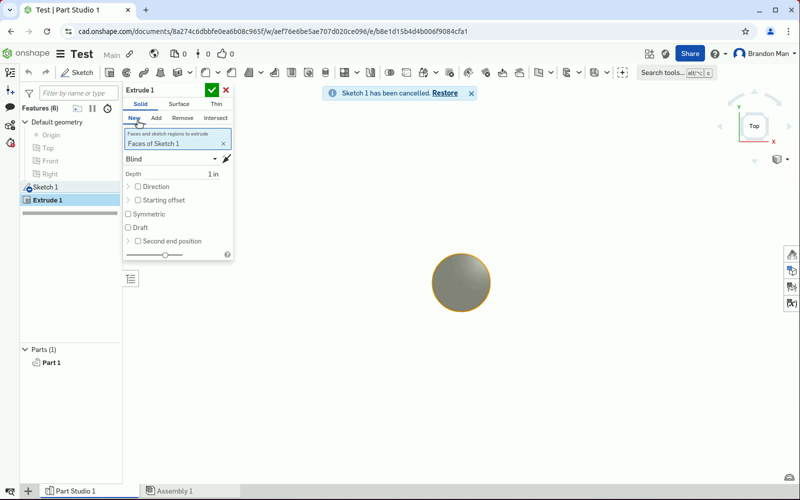
key(tab, 4)
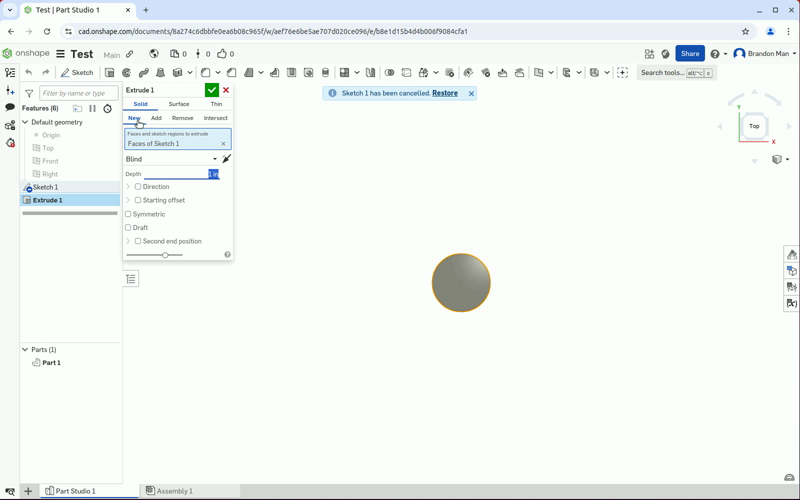
text(11.554)
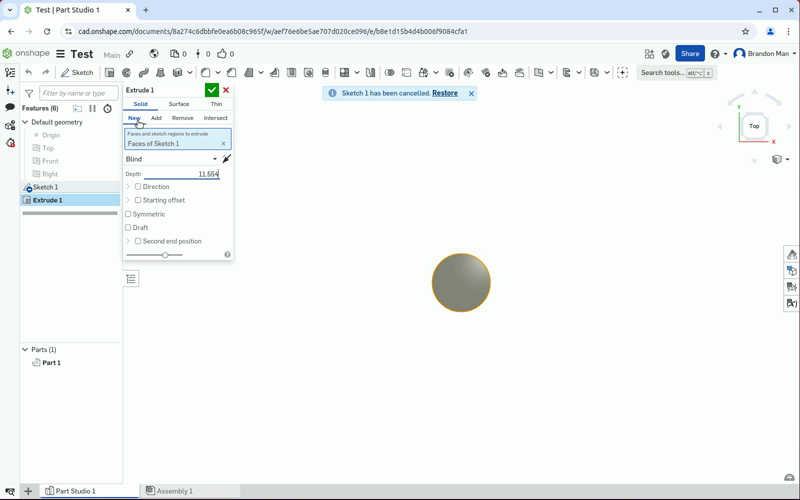
key(enter)
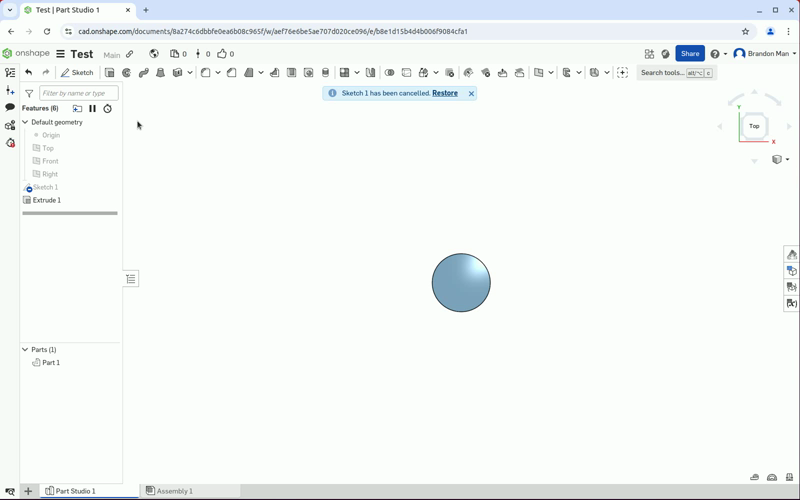
key(shift+h)
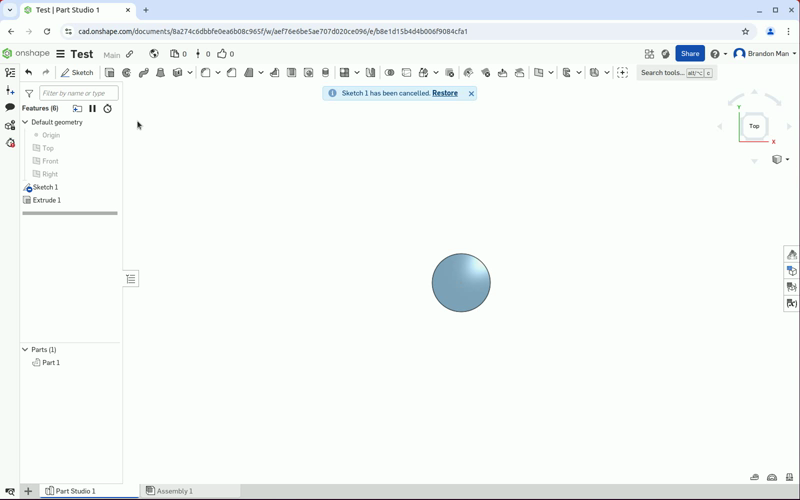
key(shift+h)
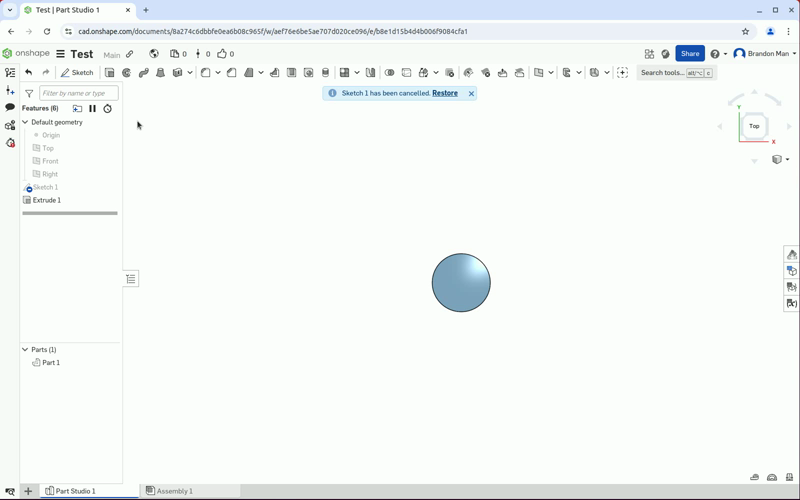
mouse_move(73, 189)
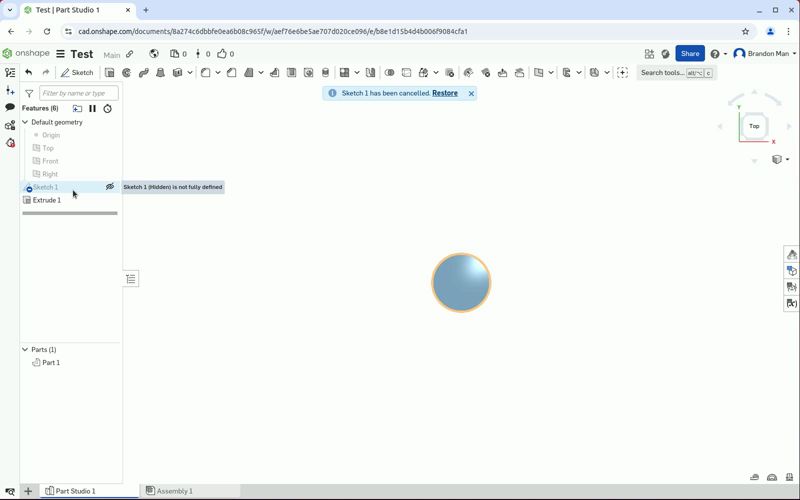
click(73, 189)
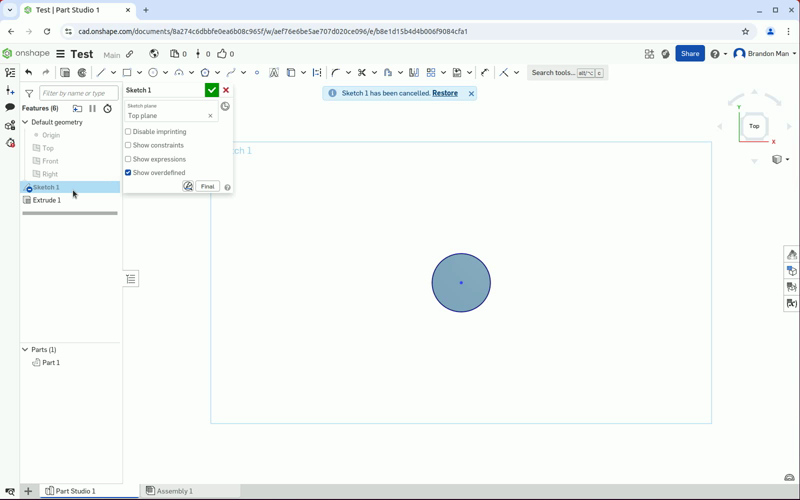
mouse_move(229, 92)
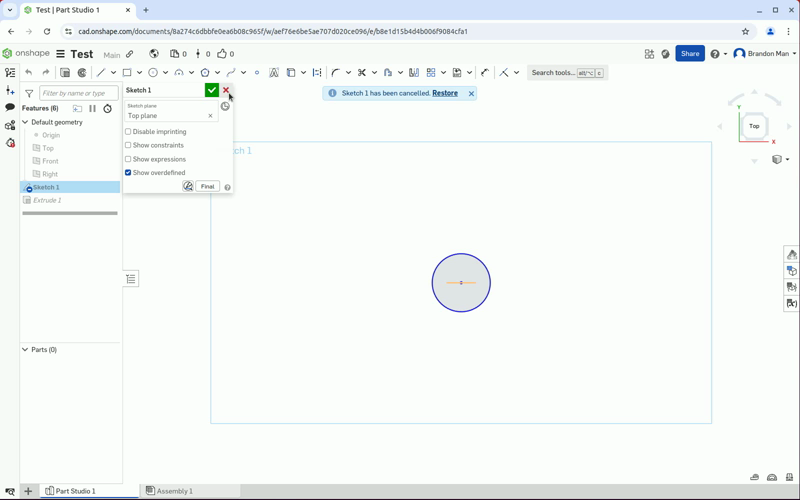
click(229, 92)
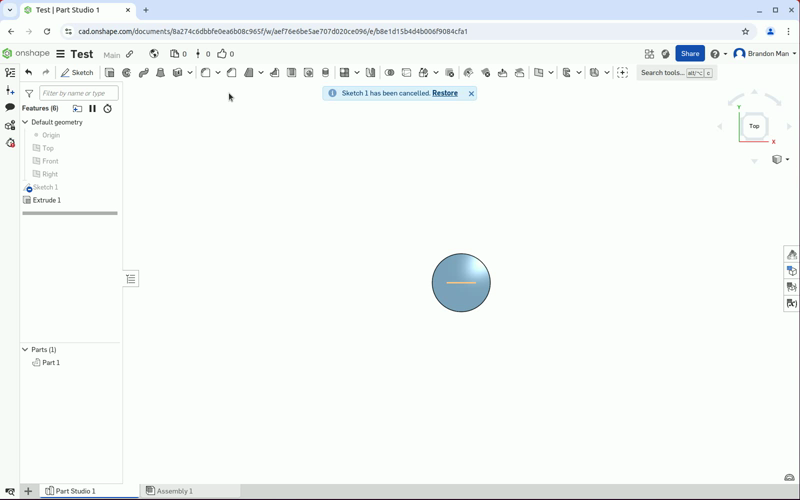
mouse_move(541, 75)
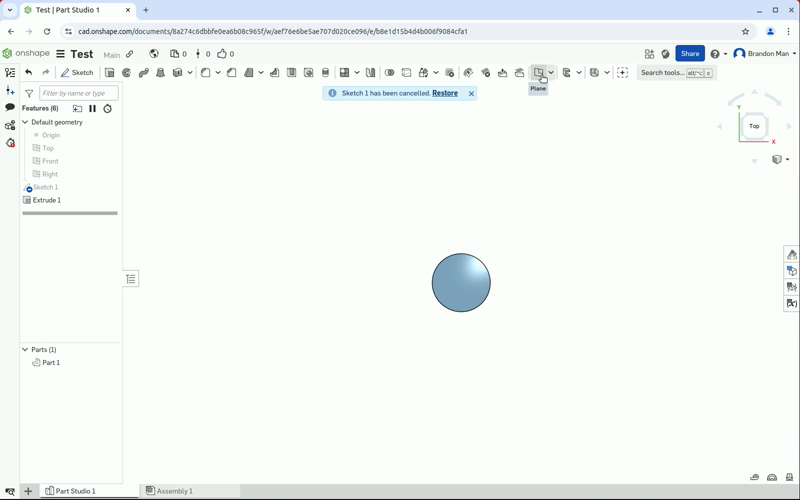
click(541, 75)
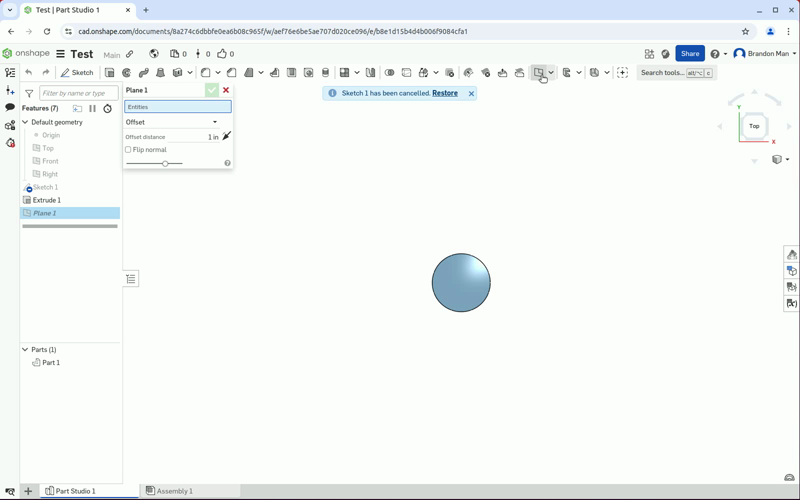
mouse_move(73, 150)
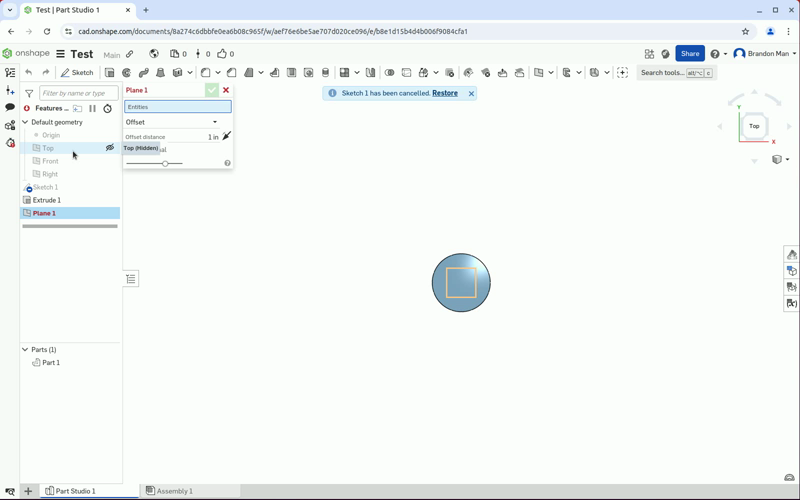
click(73, 150)
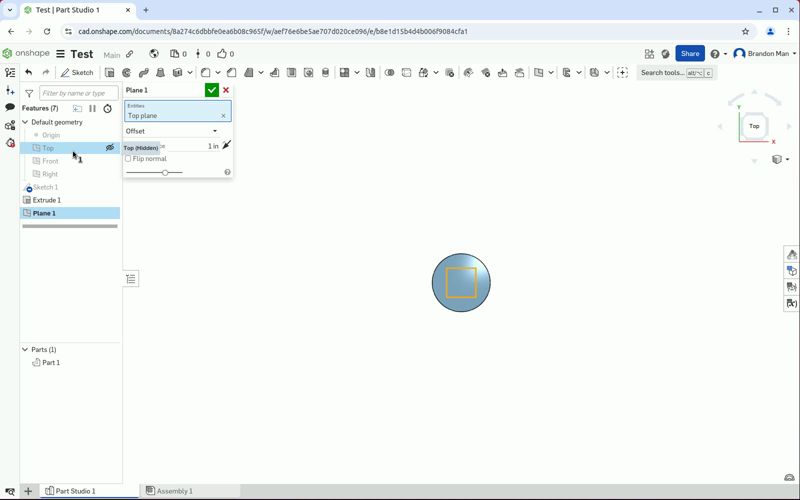
key(tab, 2)
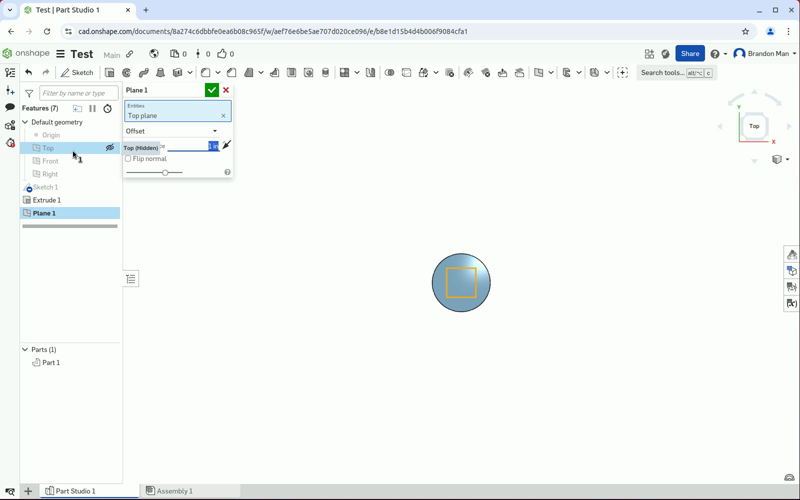
text(11.554)
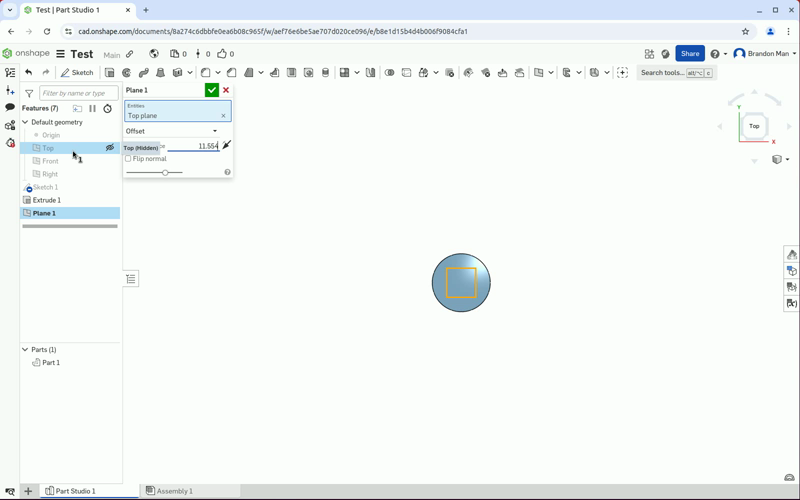
key(enter, 2)
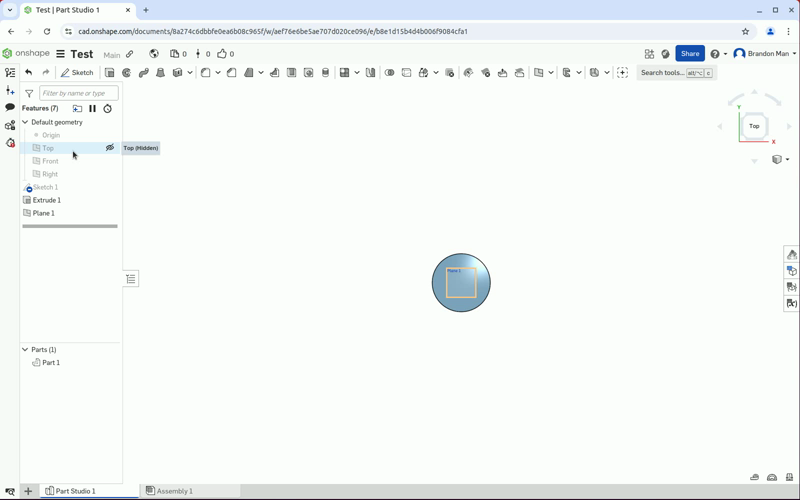
key(shift+s)
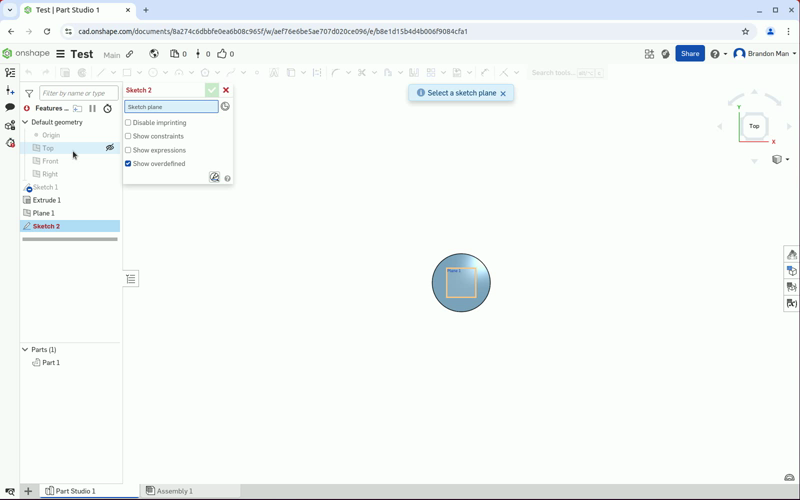
mouse_move(73, 215)
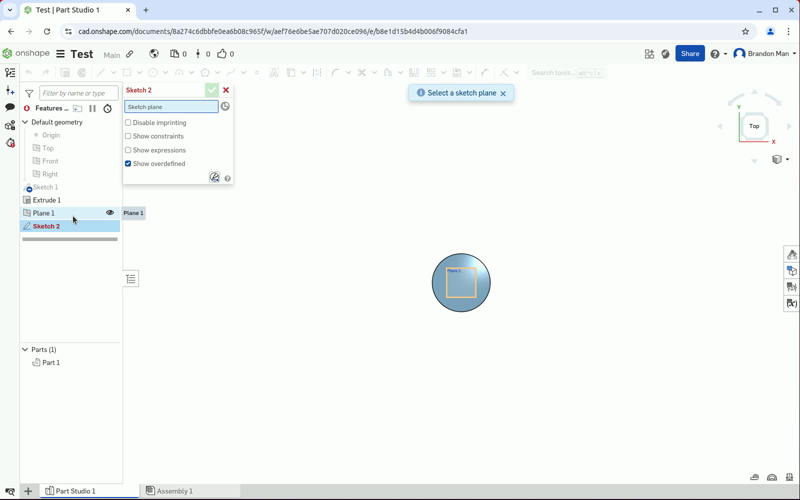
click(73, 215)
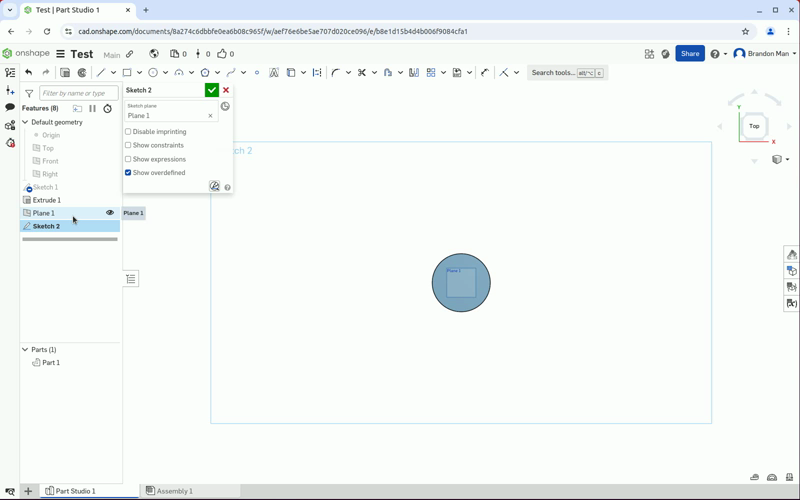
mouse_move(73, 352)
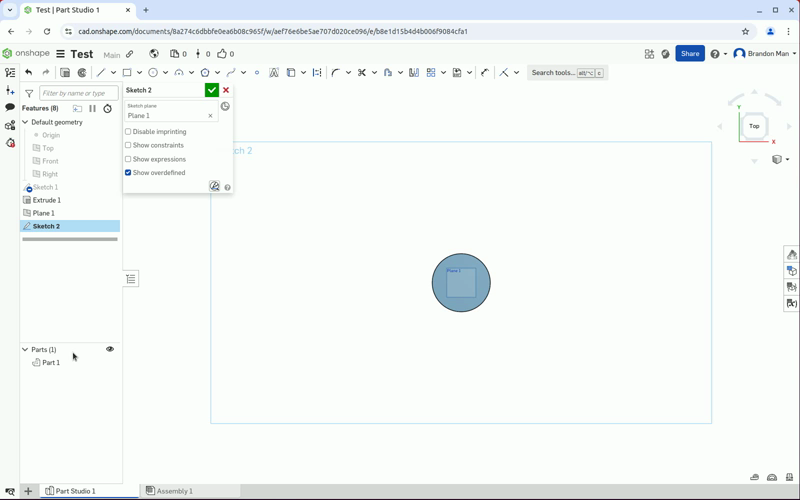
key(y)
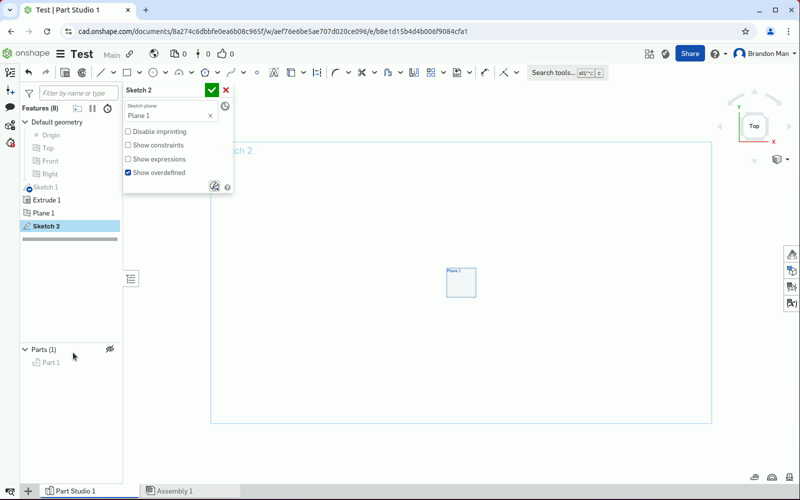
key(c)
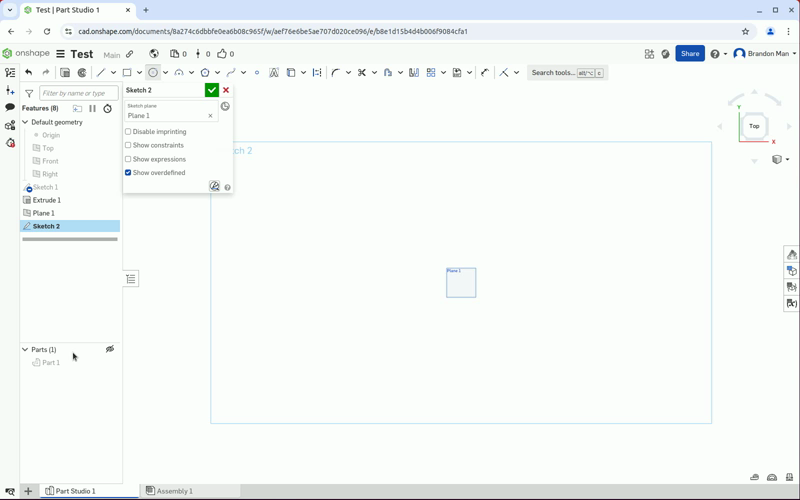
key_down(shift)
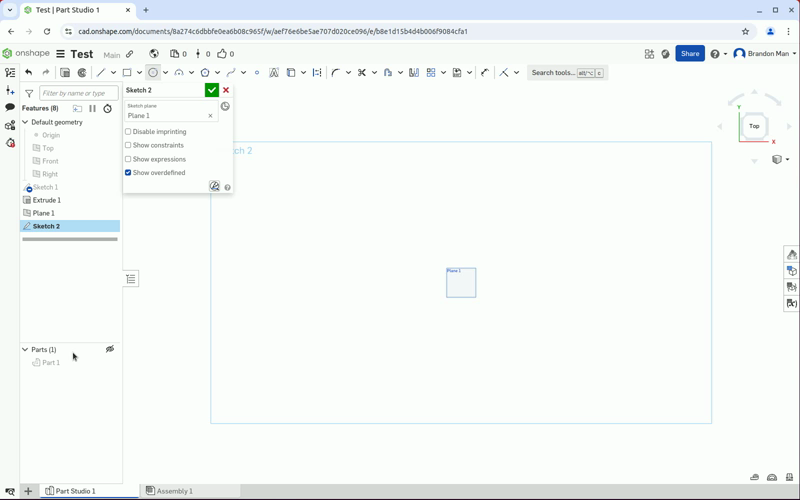
mouse_move(460, 282)
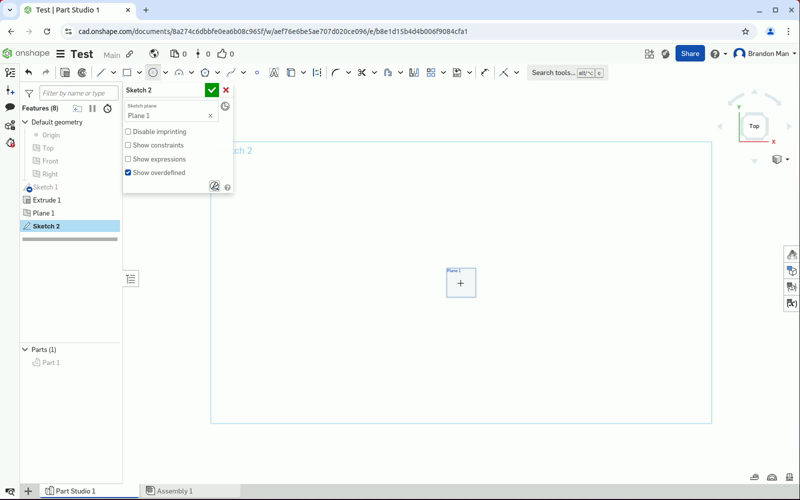
click(460, 282)
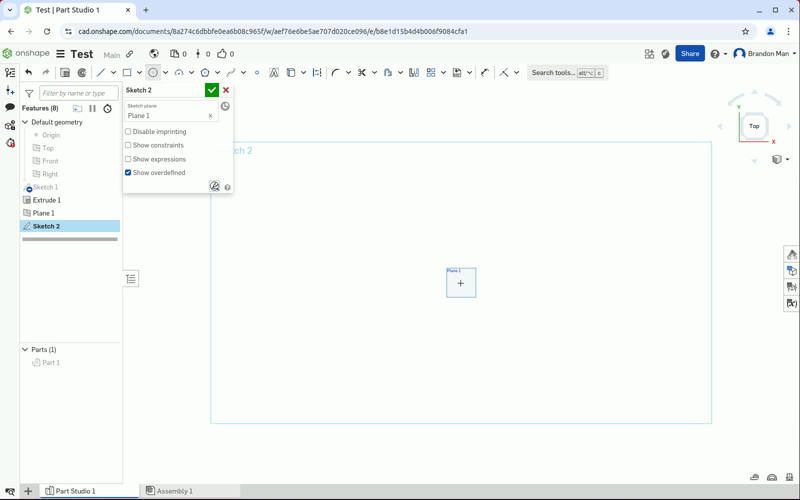
key_up(shift)
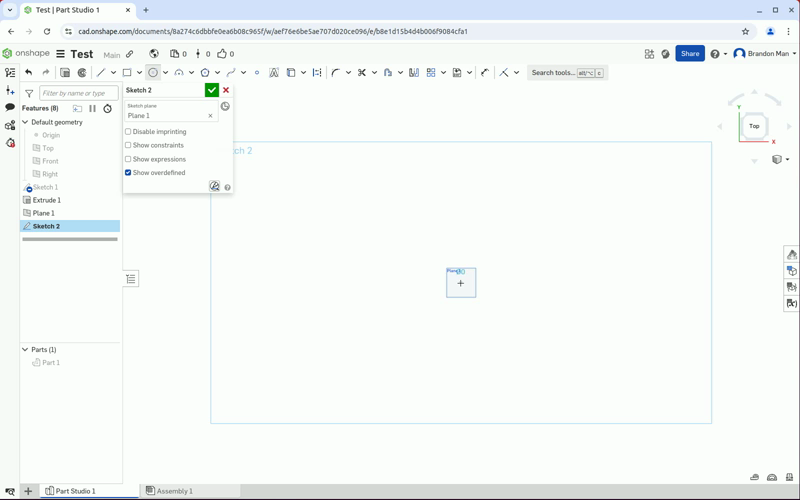
mouse_move(474, 282)
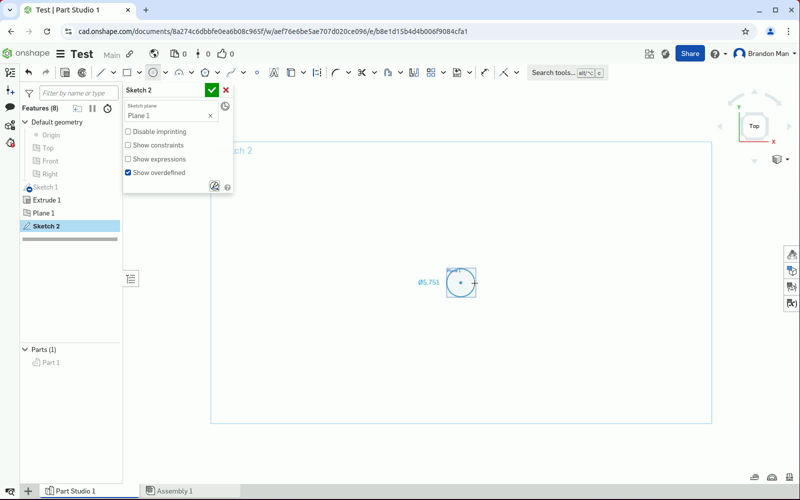
click(474, 282)
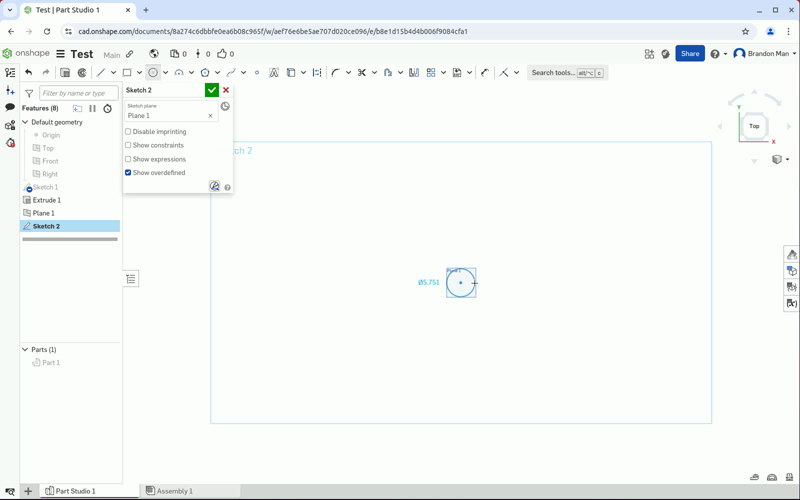
key(esc)
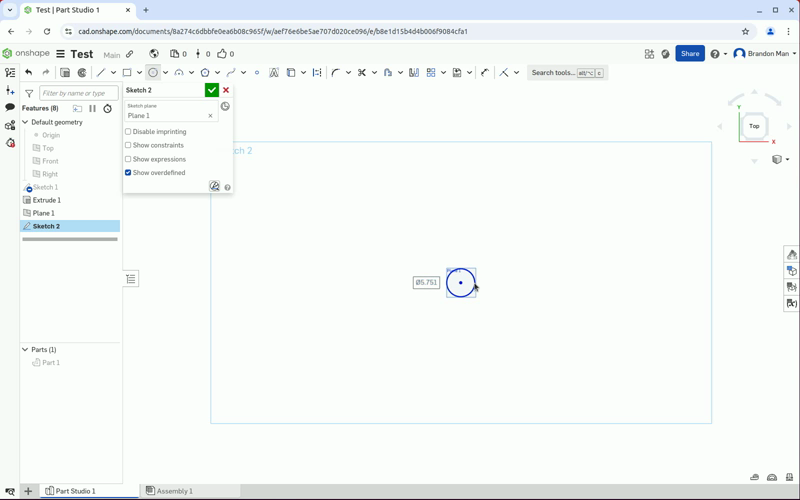
mouse_move(465, 276)
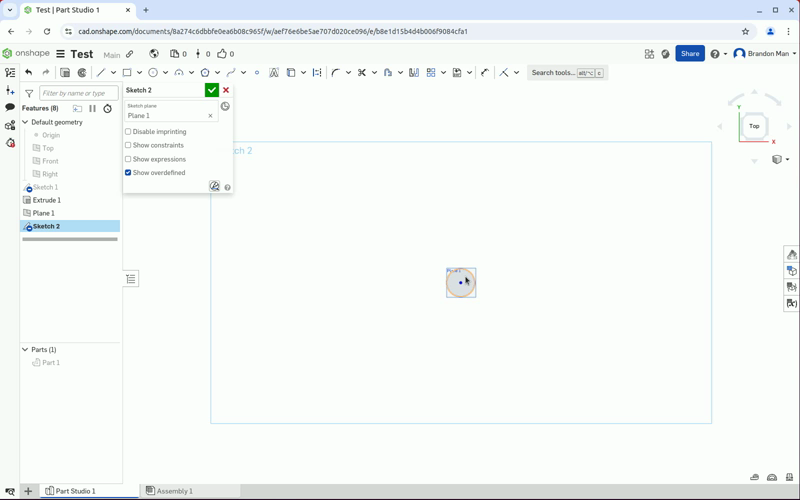
scroll(6)
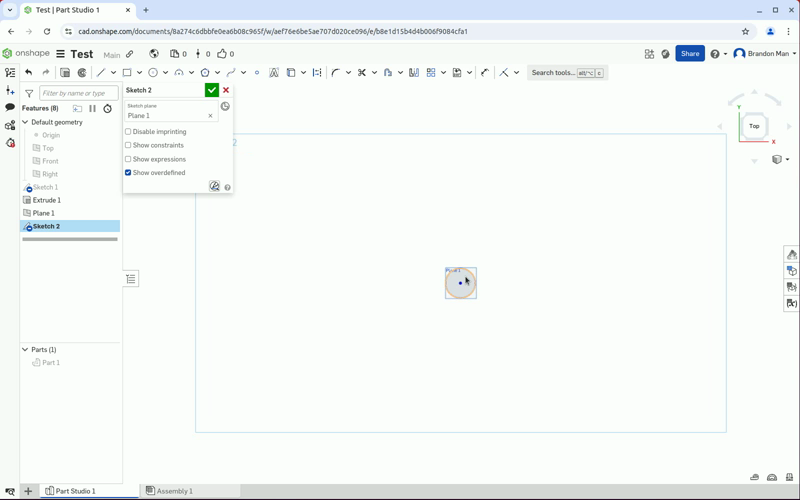
scroll(6)
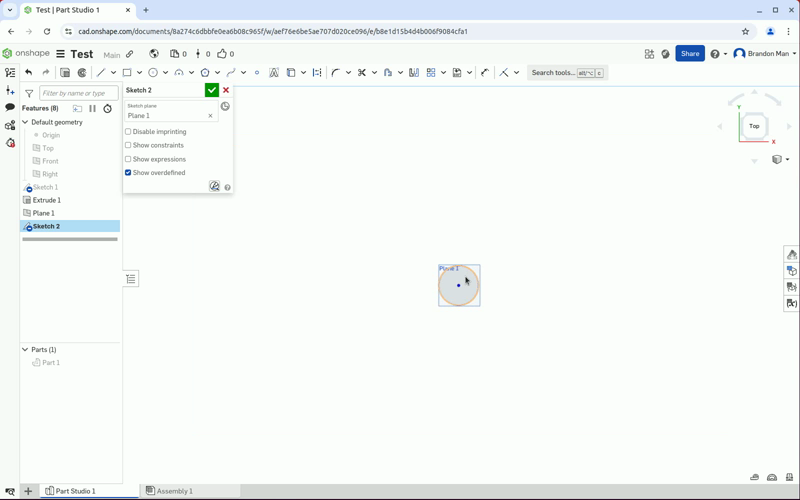
scroll(6)
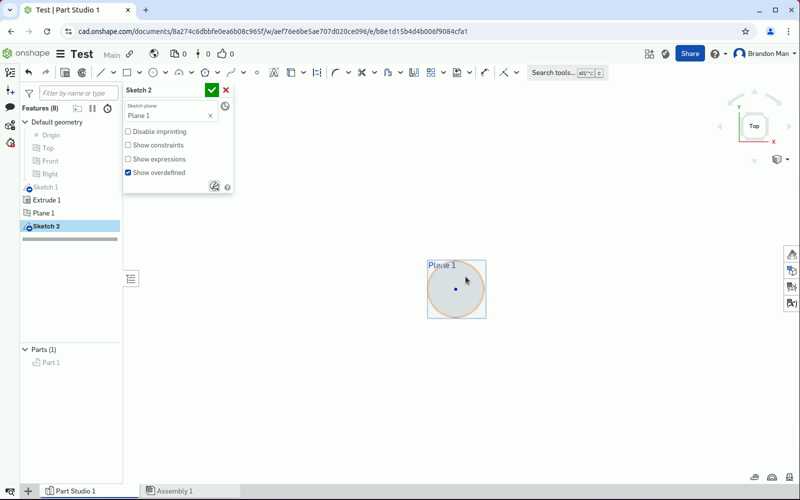
scroll(6)
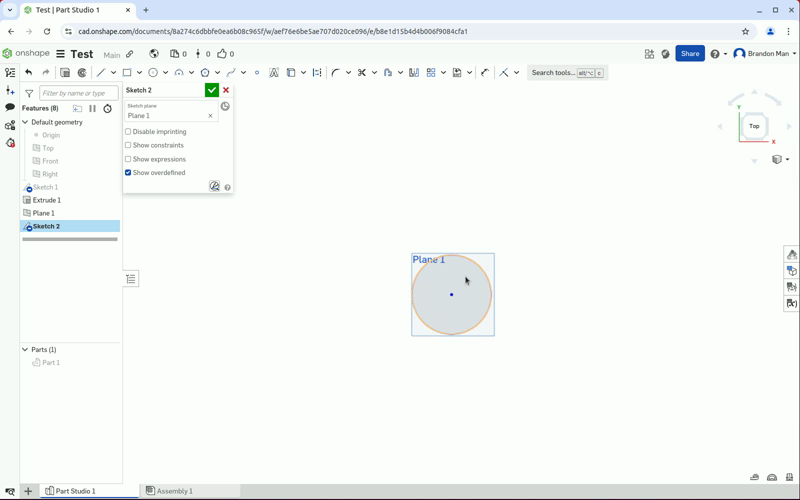
scroll(6)
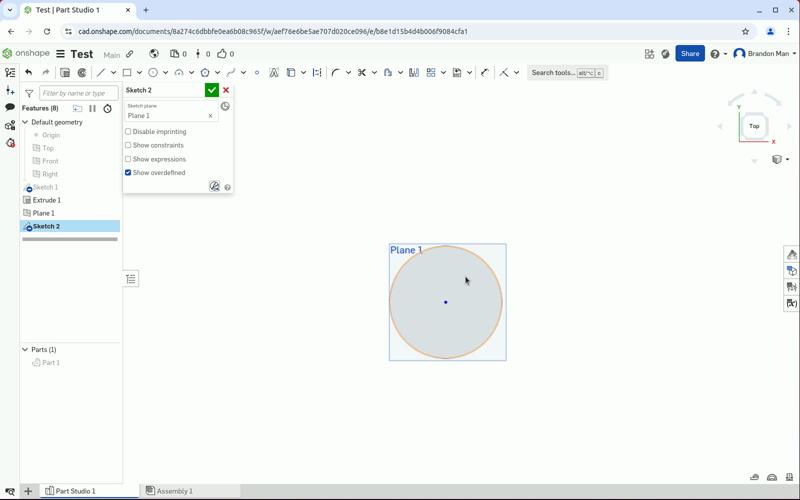
scroll(6)
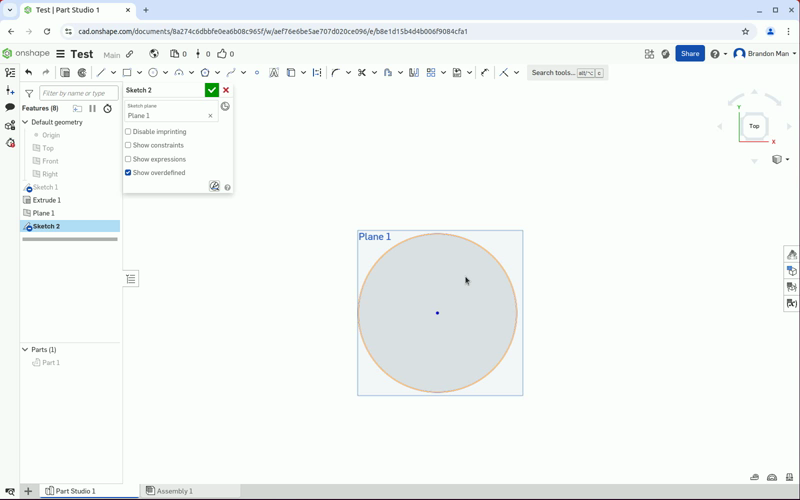
scroll(6)
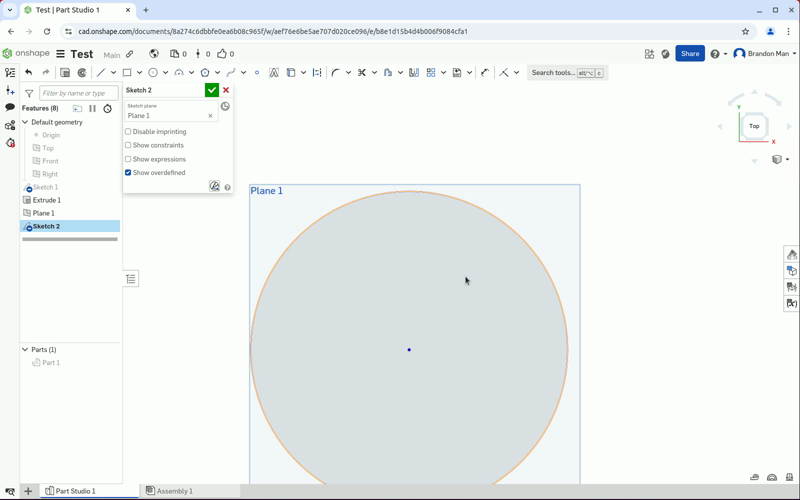
click(465, 276)
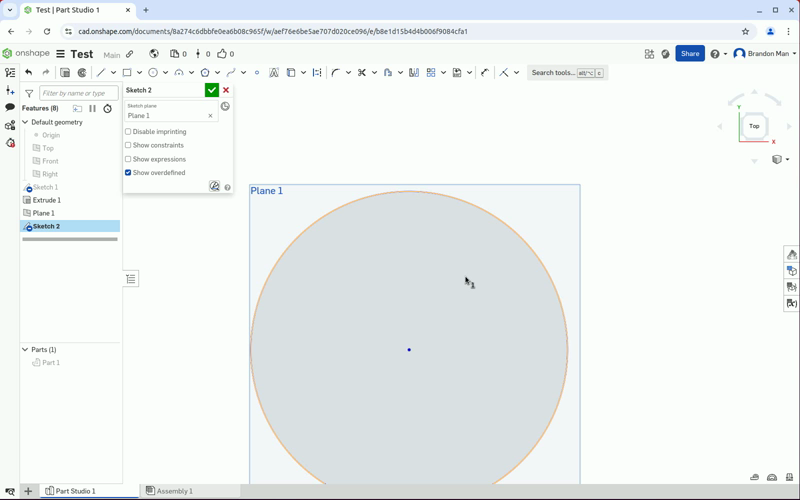
scroll(-6)
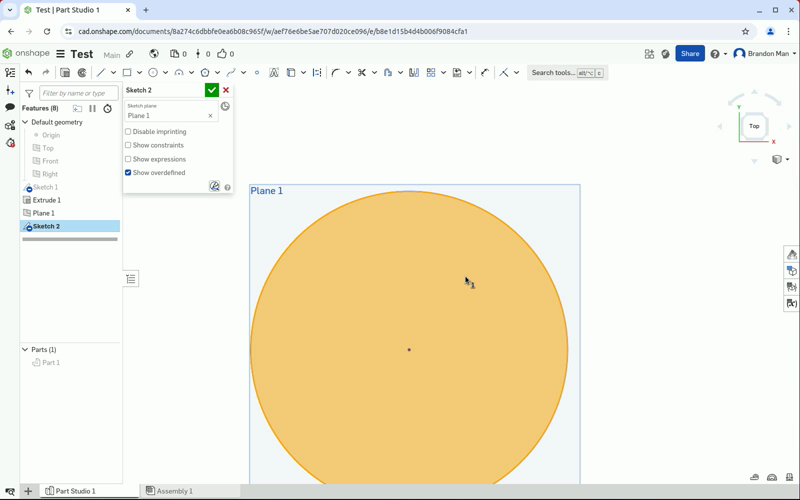
scroll(-6)
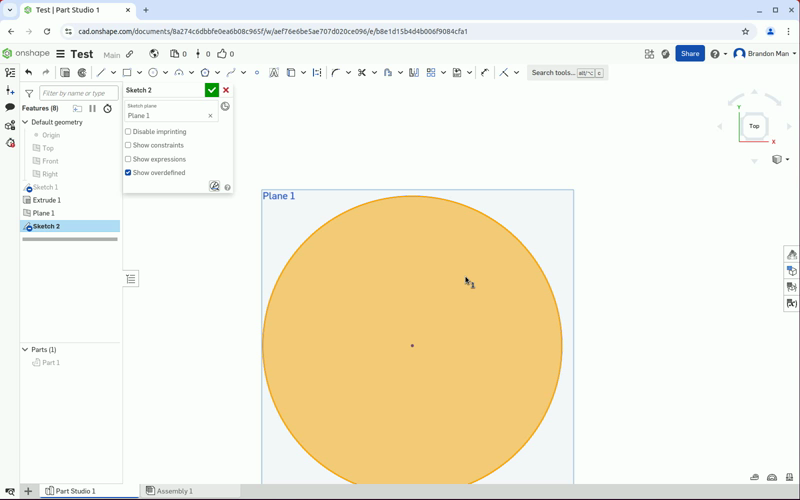
scroll(-6)
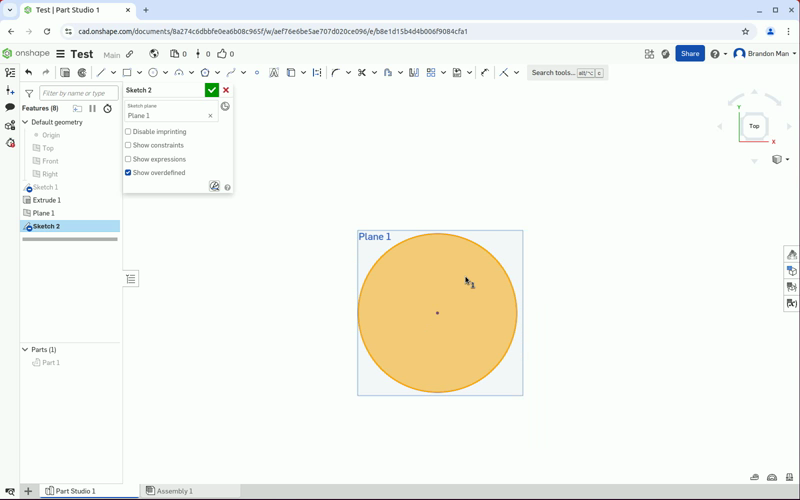
scroll(-6)
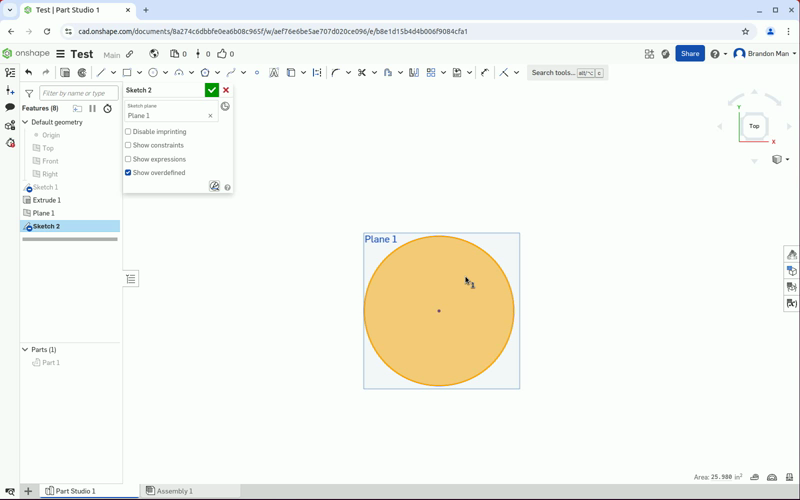
scroll(-6)
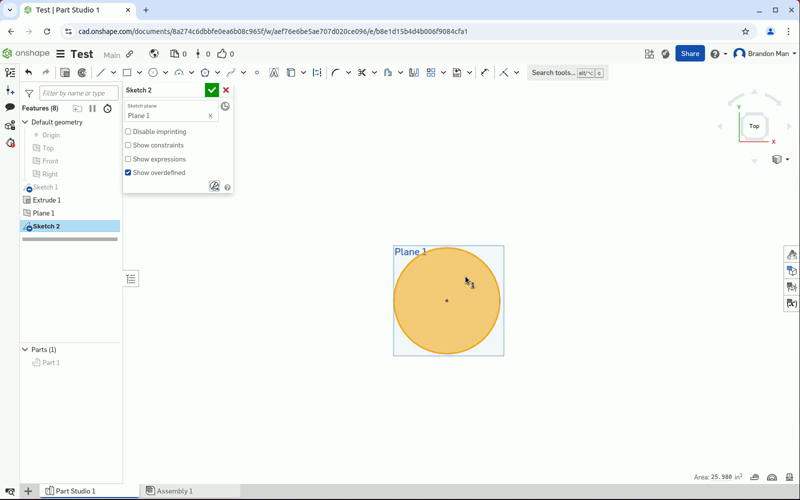
scroll(-6)
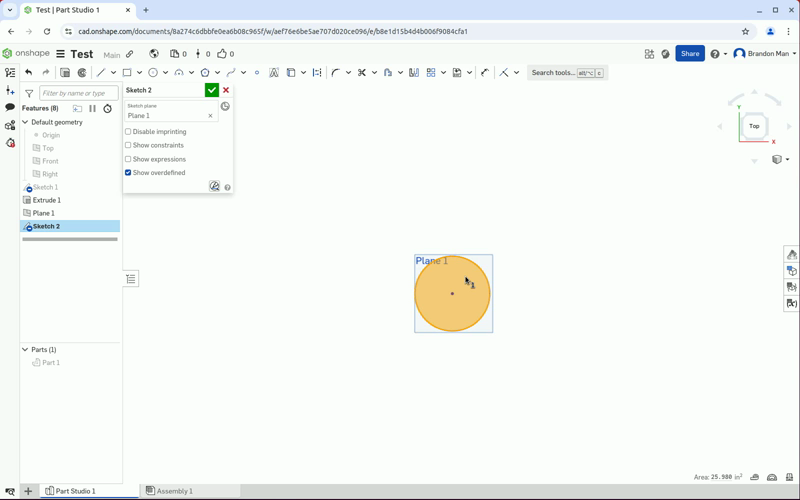
scroll(-6)
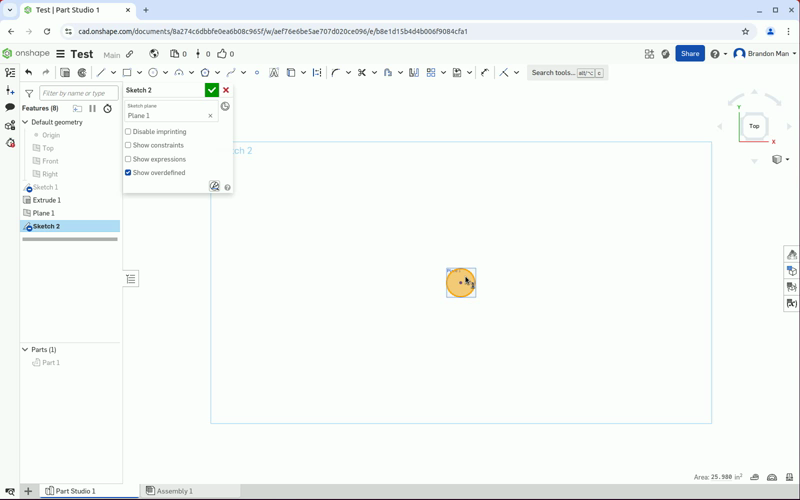
mouse_move(73, 352)
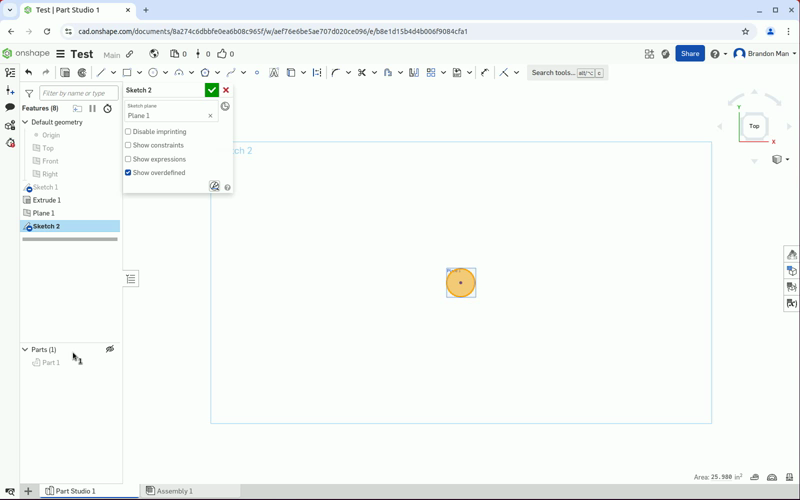
key(shift+y)
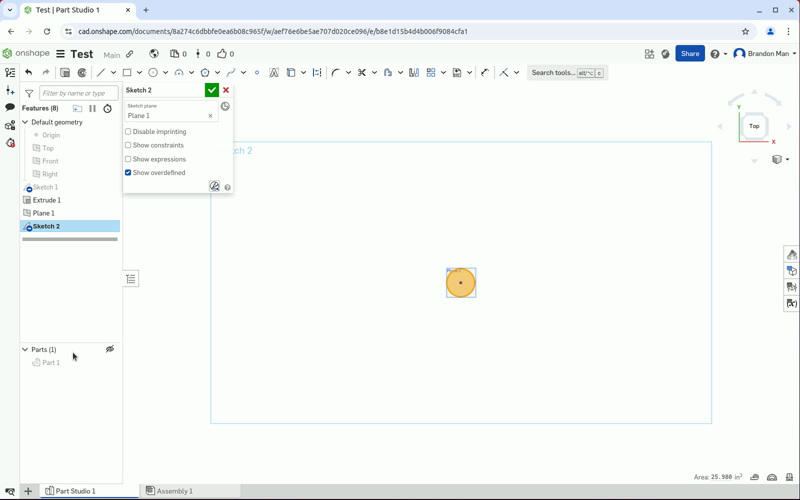
key(shift+e)
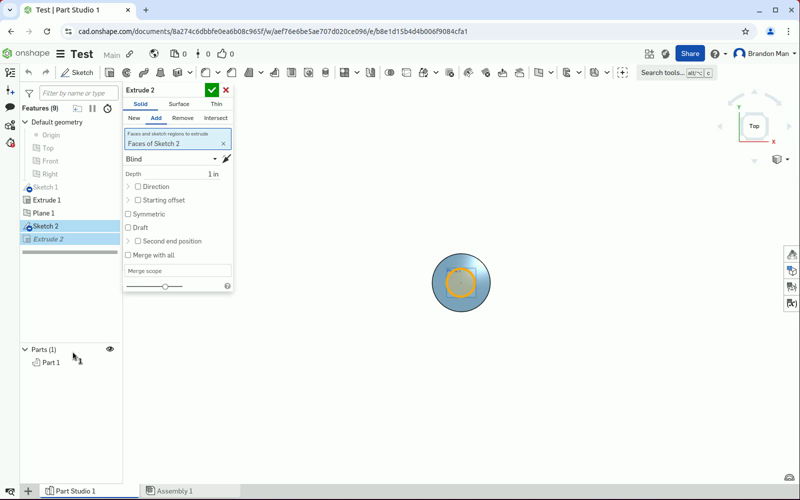
mouse_move(143, 106)
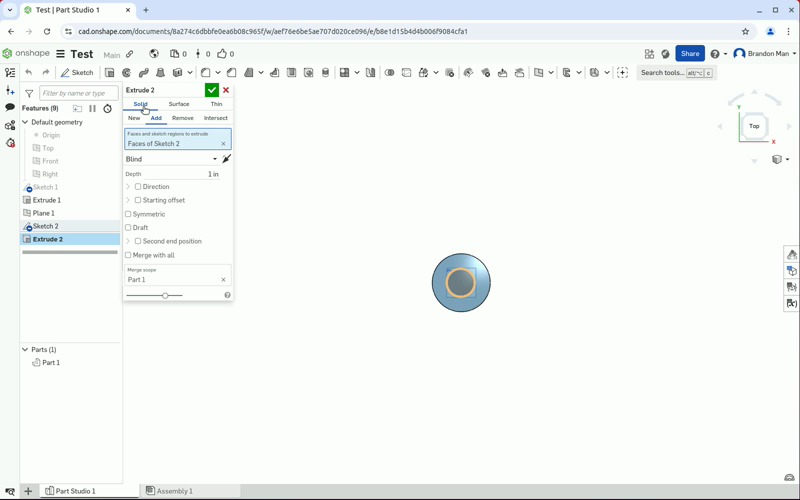
click(143, 106)
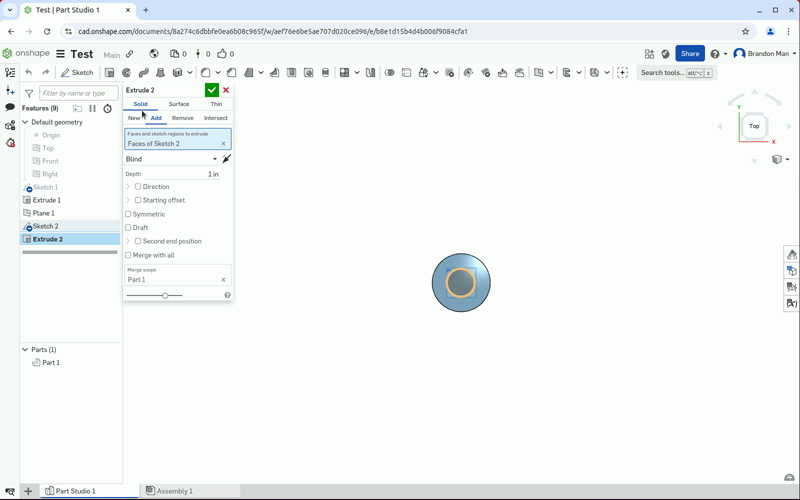
mouse_move(137, 120)
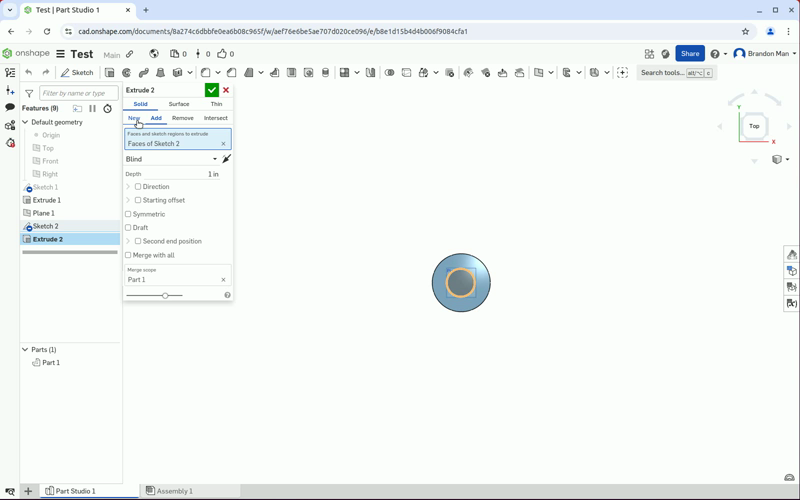
click(137, 120)
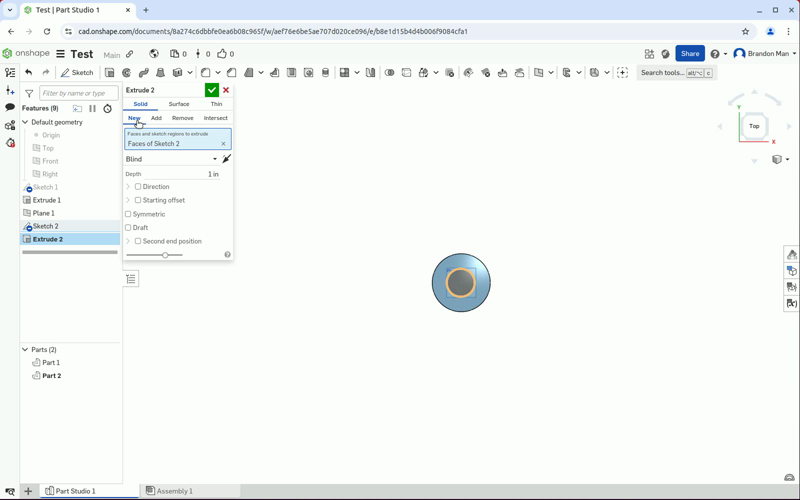
key(tab, 4)
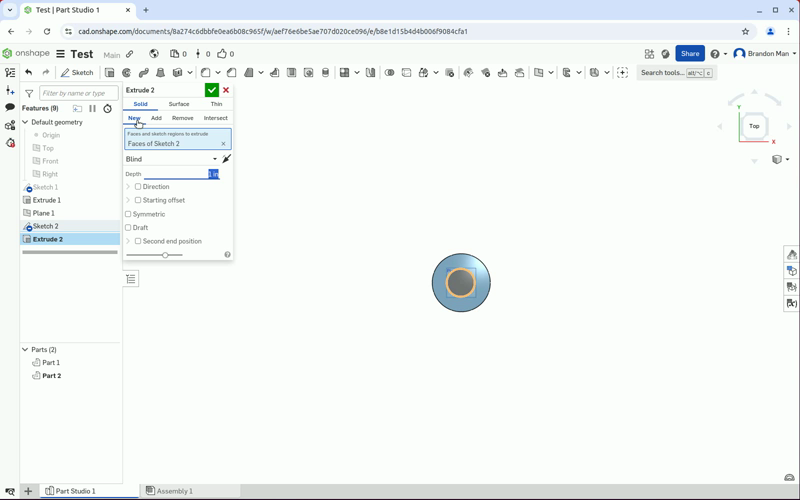
text(11.554)
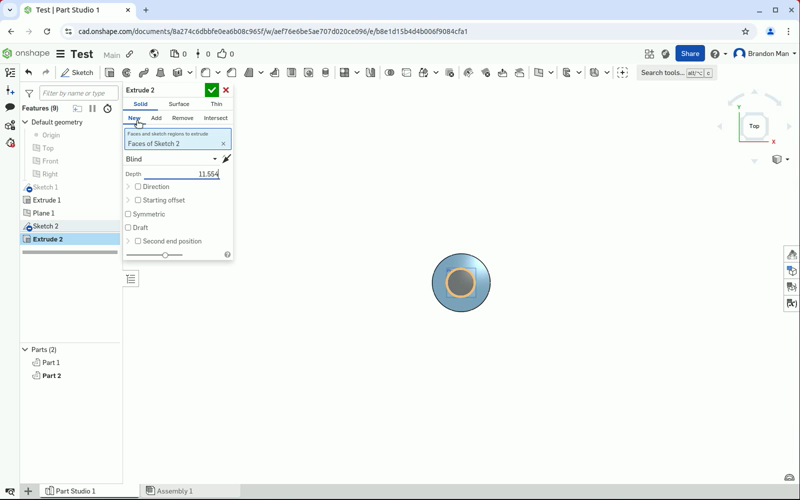
key(enter)
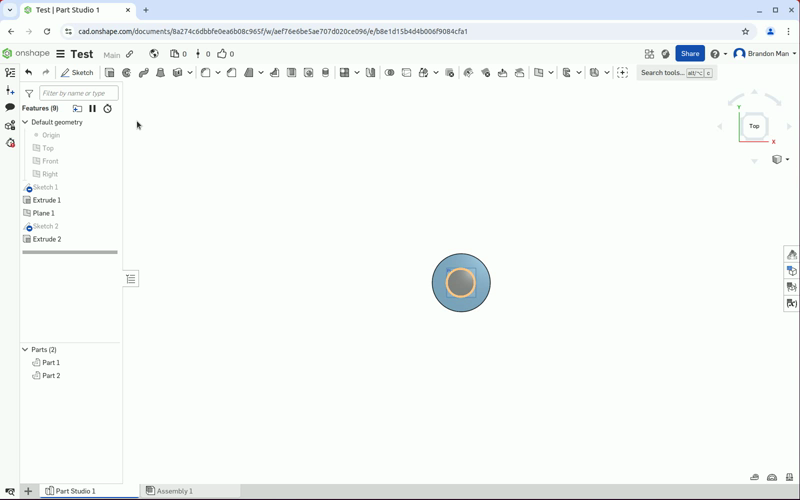
key(shift+h)
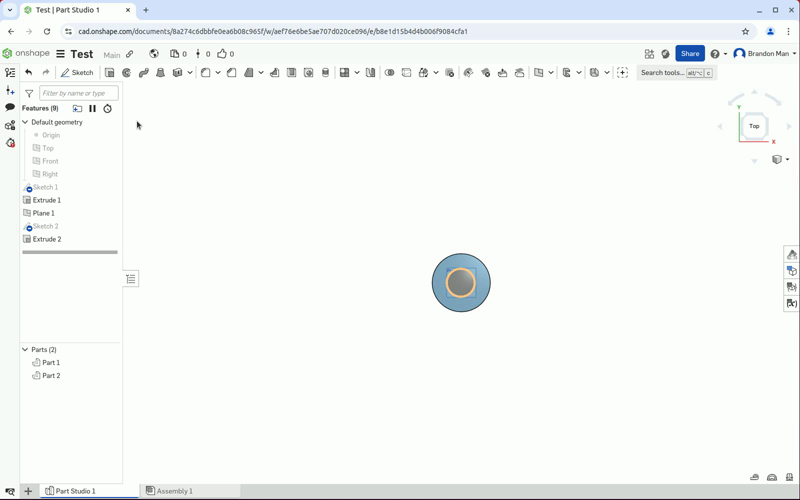
key(shift+h)
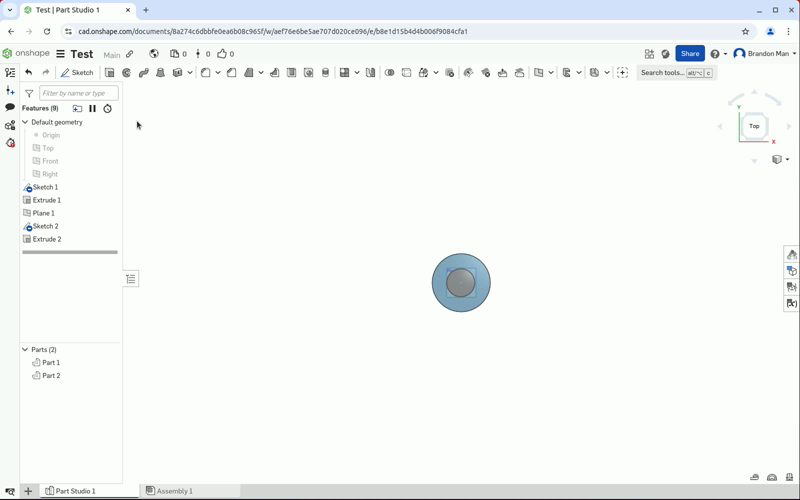
key(shift+7)
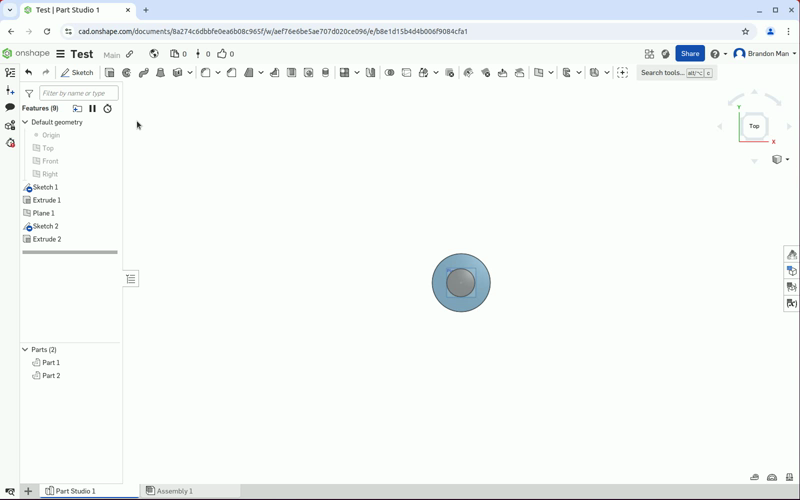
key(up, 3)
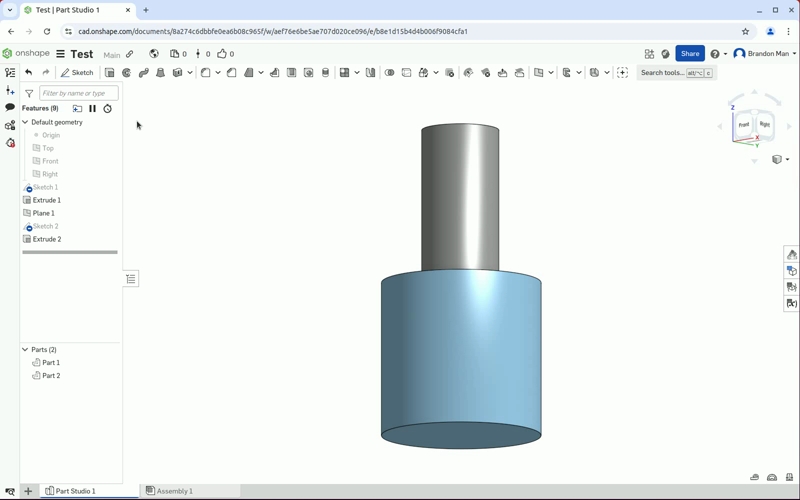
key(left, 3)
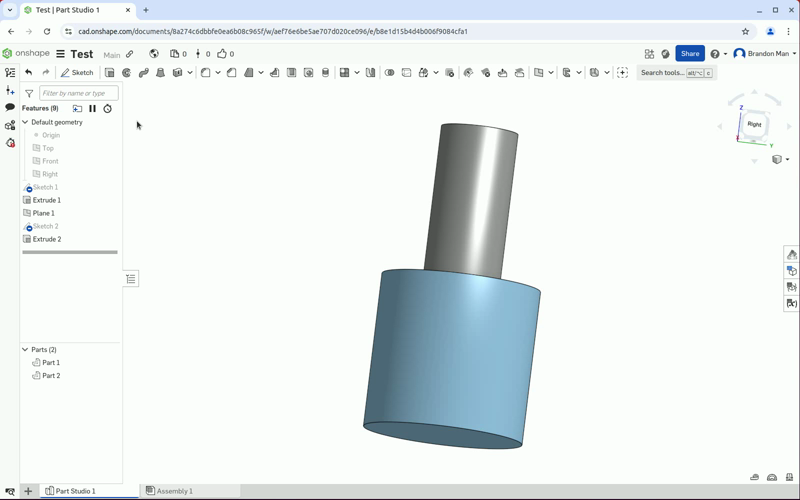
key(right, 3)
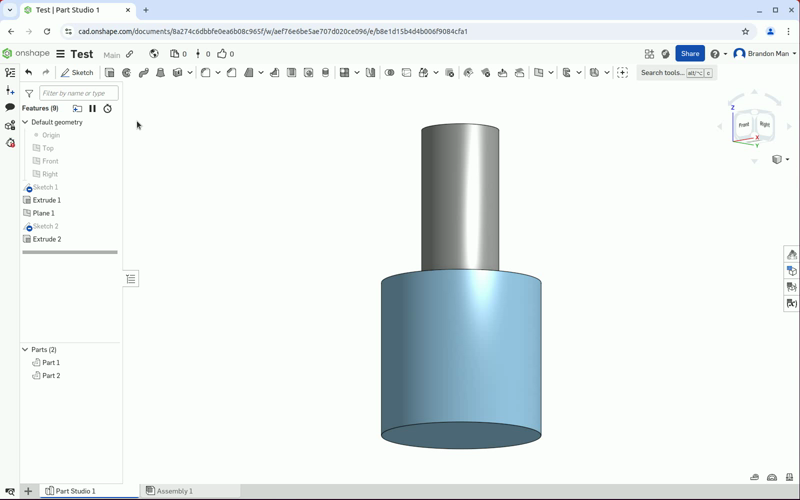
key(down, 3)
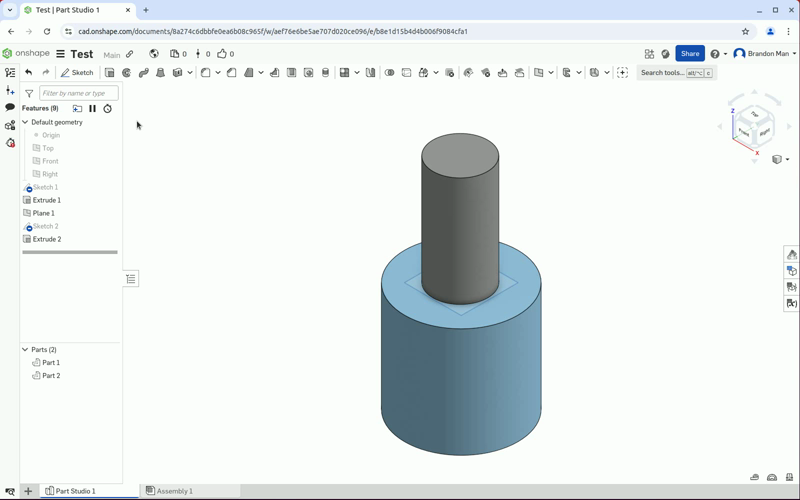
mouse_move(73, 189)
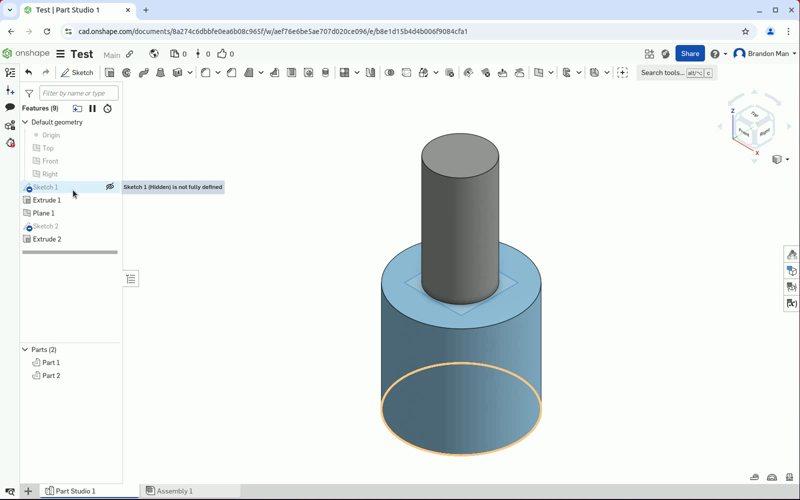
click(73, 189)